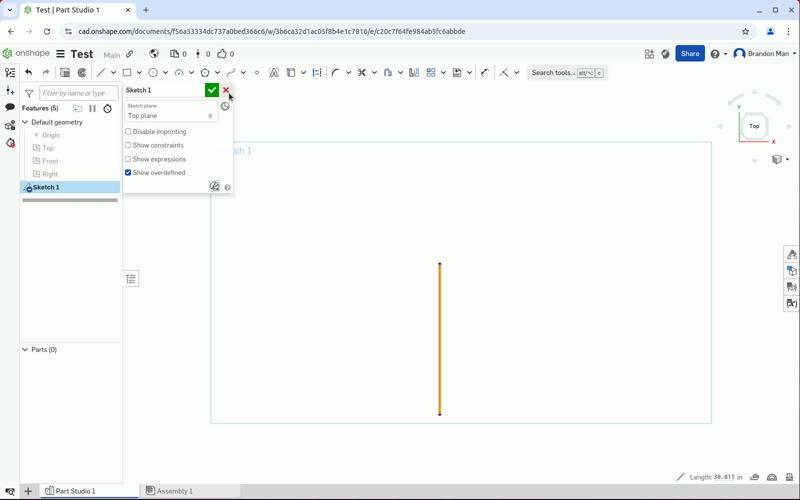
key(shift+h)
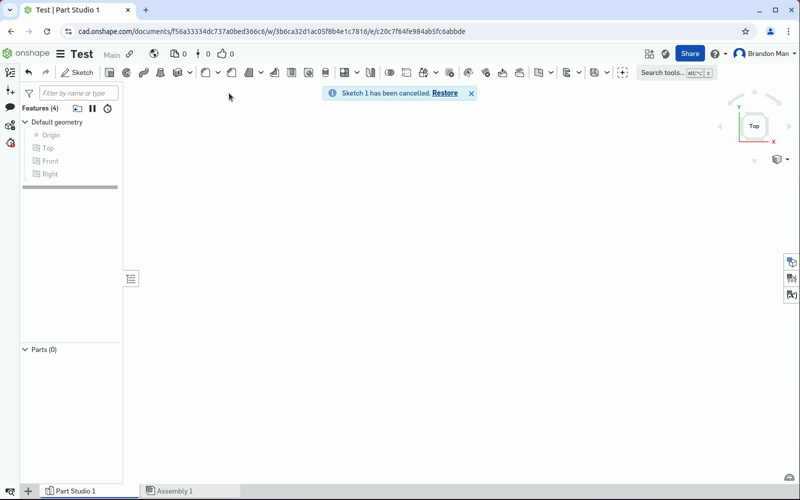
mouse_move(73, 352)
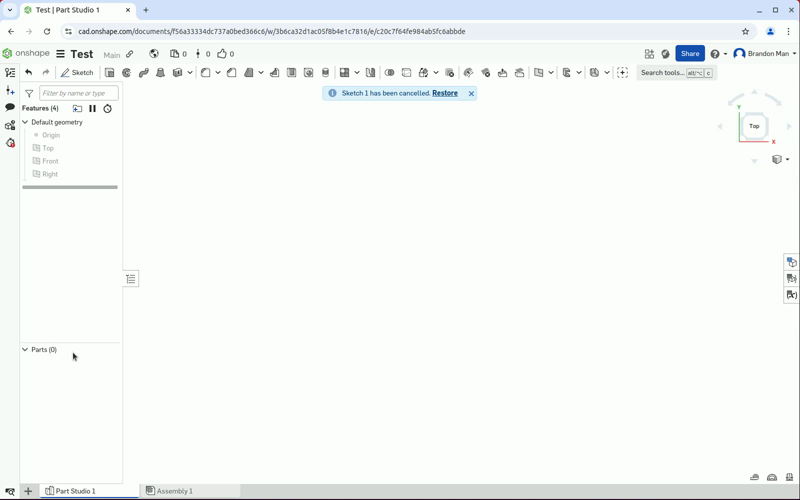
key(y)
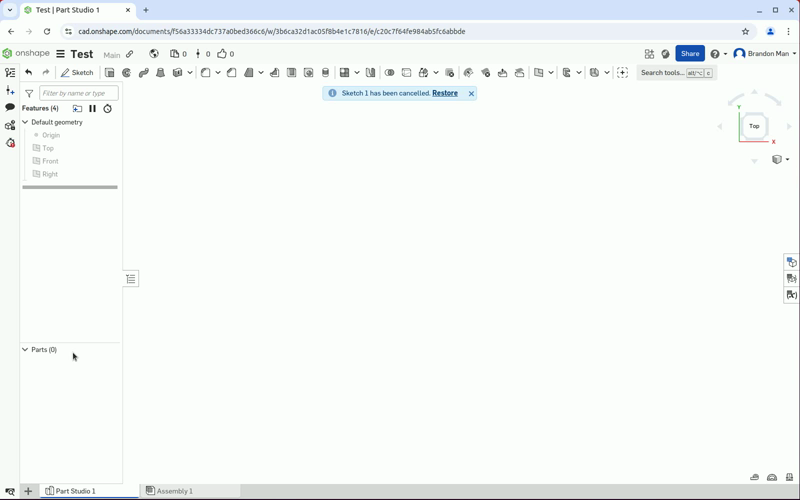
key(shift+p)
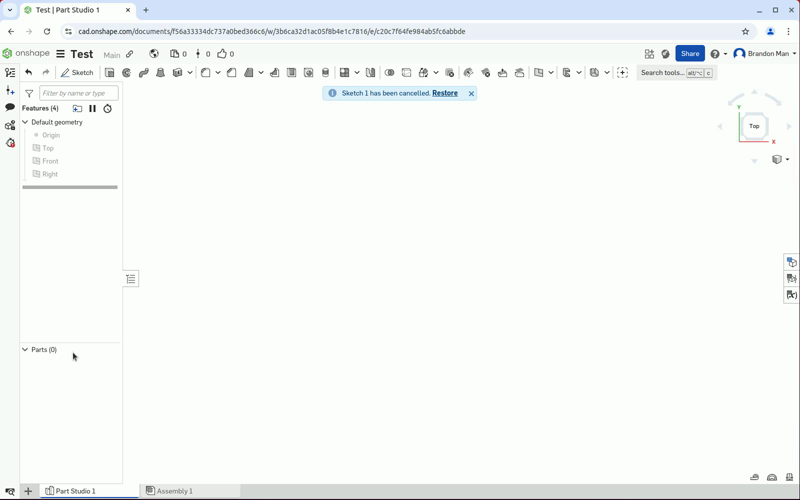
key(space)
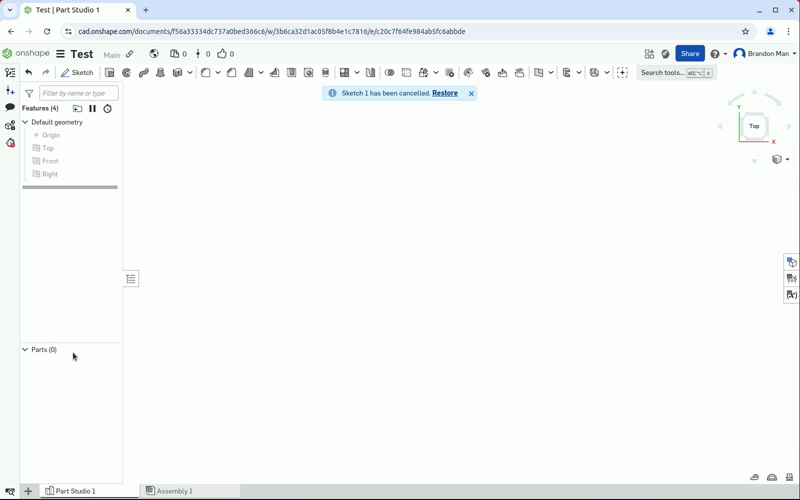
key_down(shift)
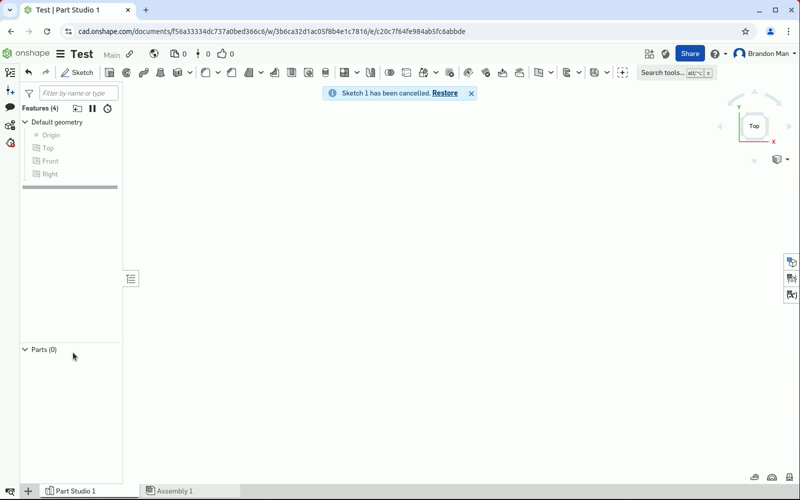
key(up)
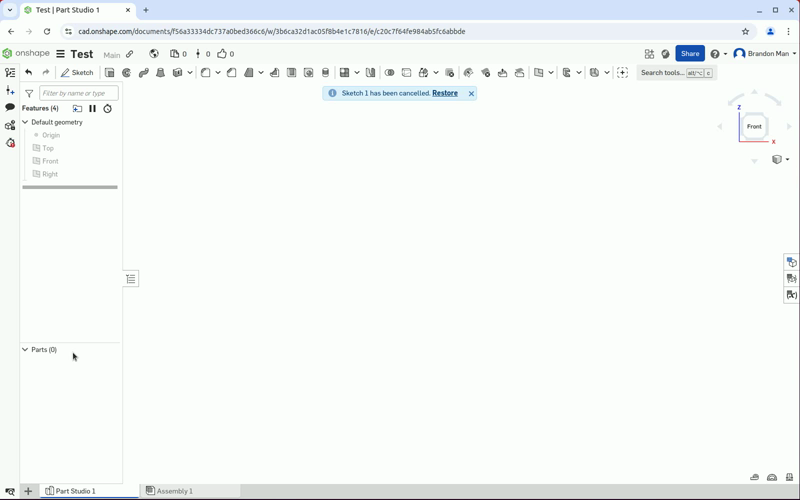
key_up(shift)
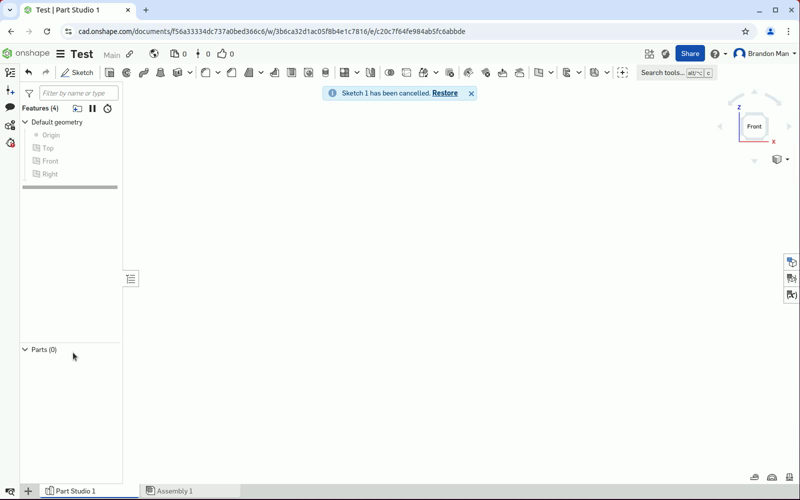
mouse_move(73, 352)
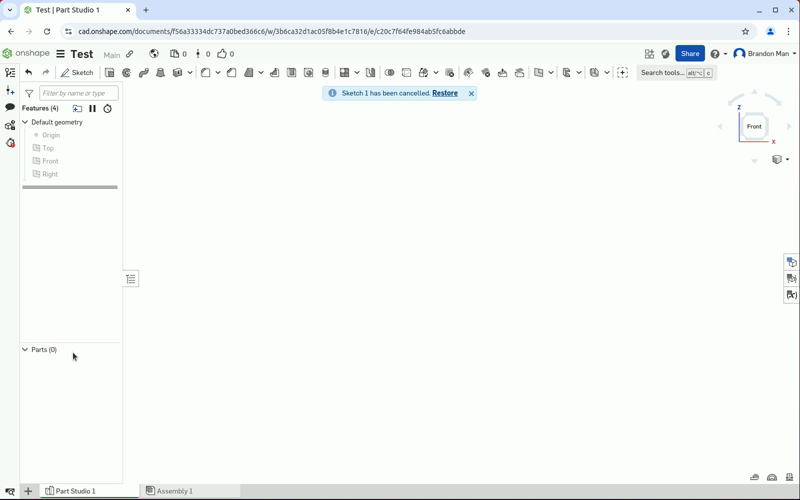
key(shift+y)
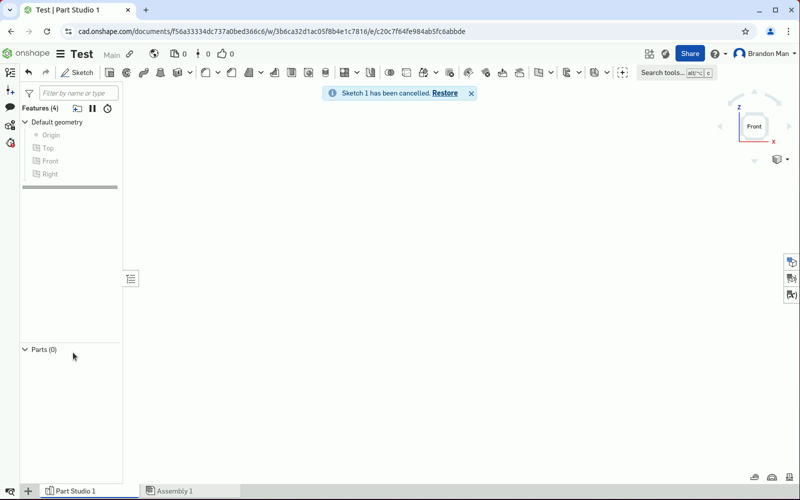
key(shift+s)
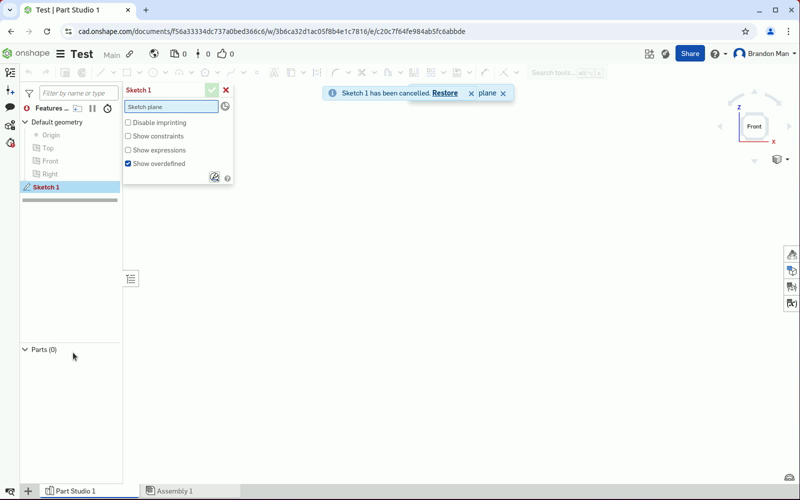
mouse_move(73, 163)
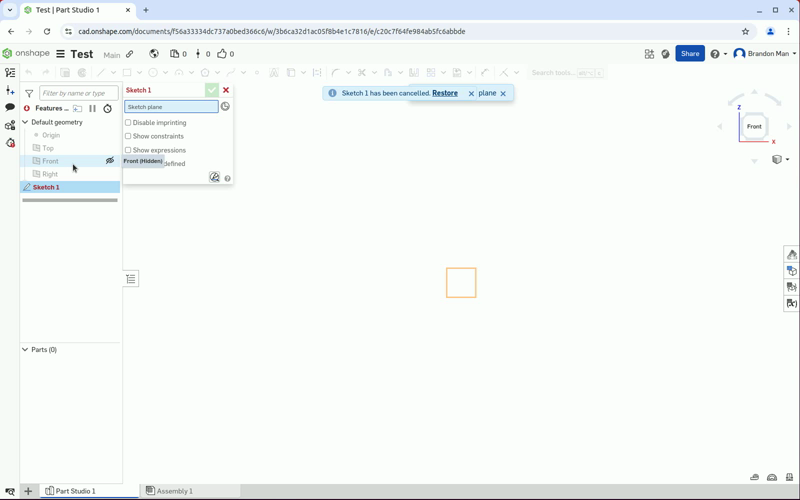
click(73, 163)
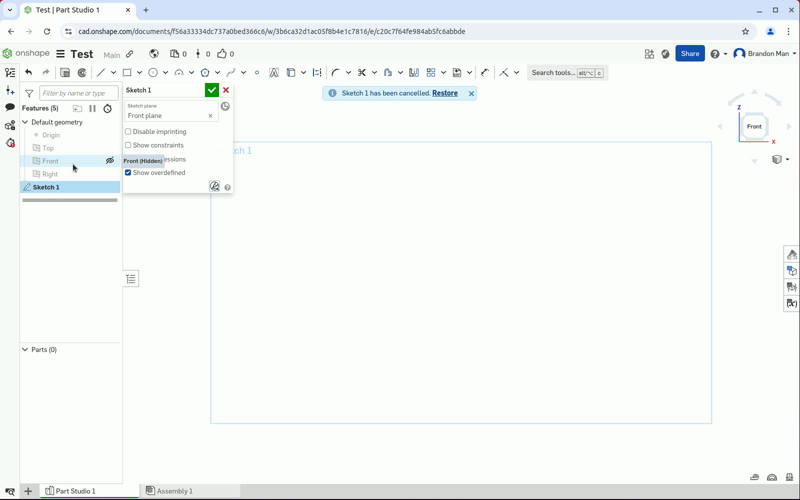
mouse_move(73, 352)
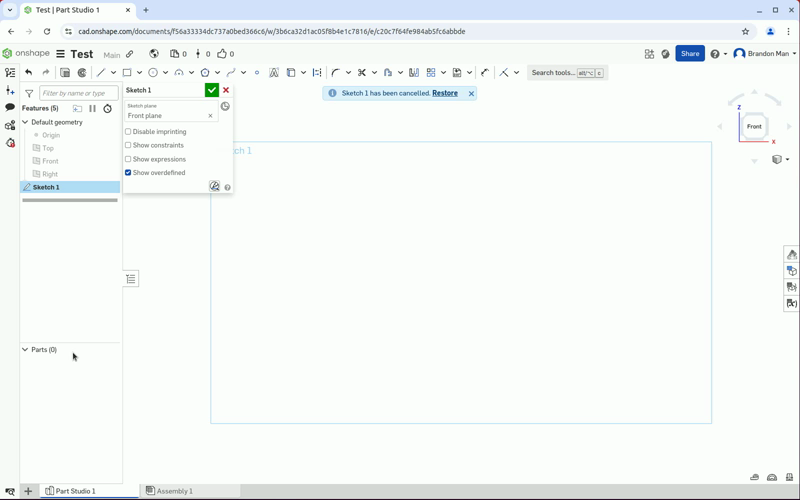
key(y)
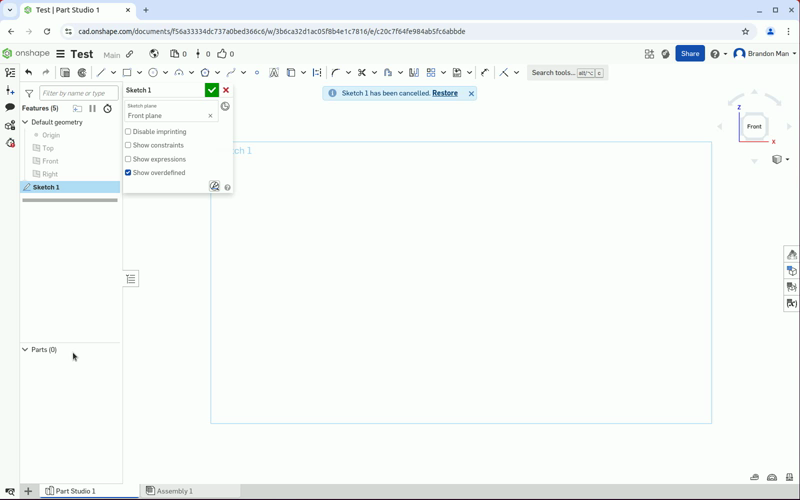
key(c)
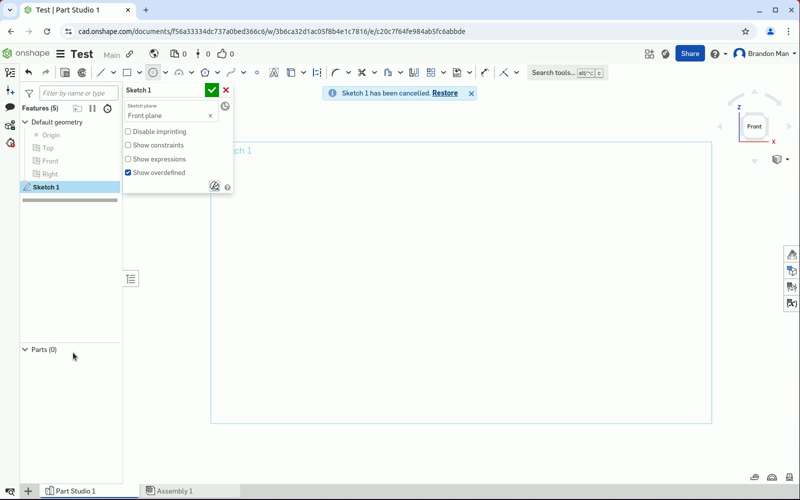
key_down(shift)
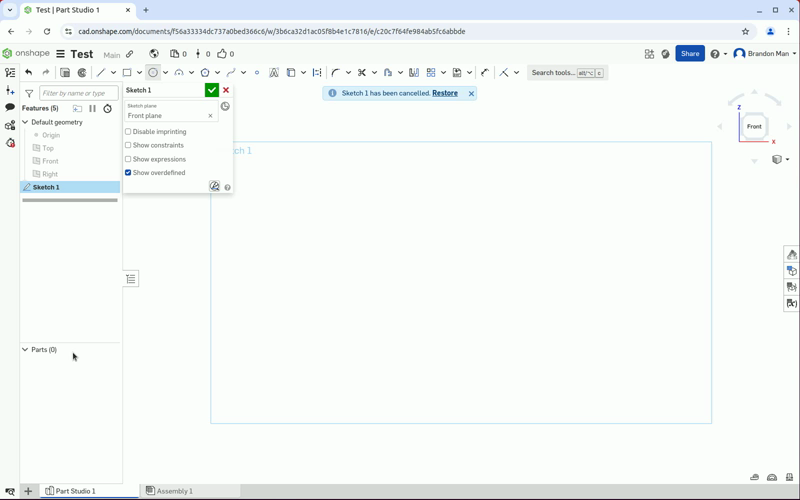
mouse_move(461, 282)
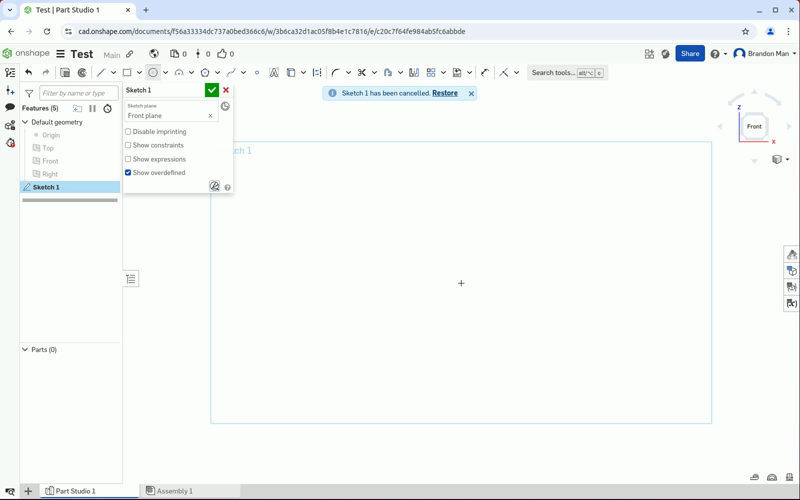
click(461, 282)
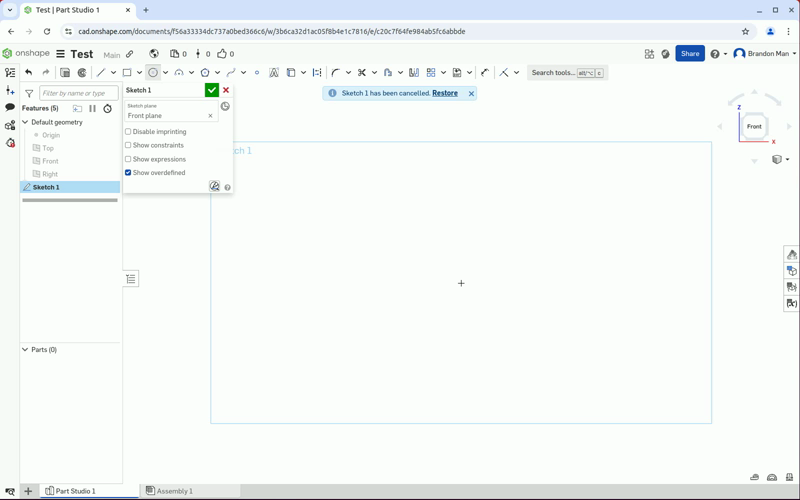
key_up(shift)
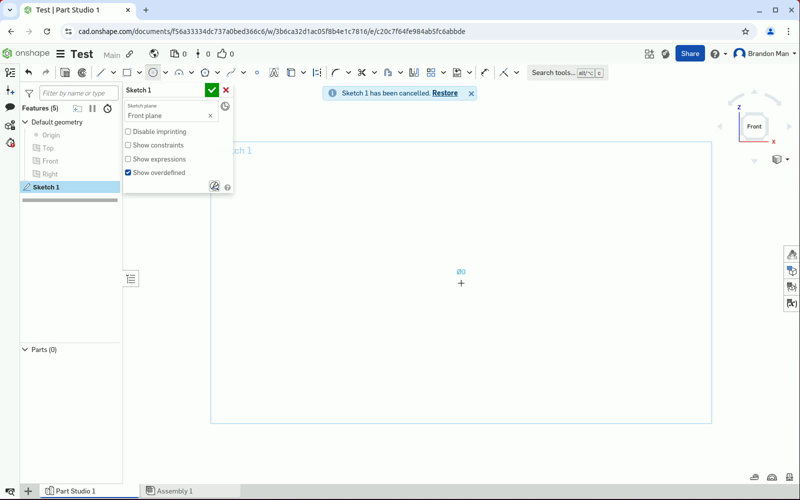
mouse_move(521, 282)
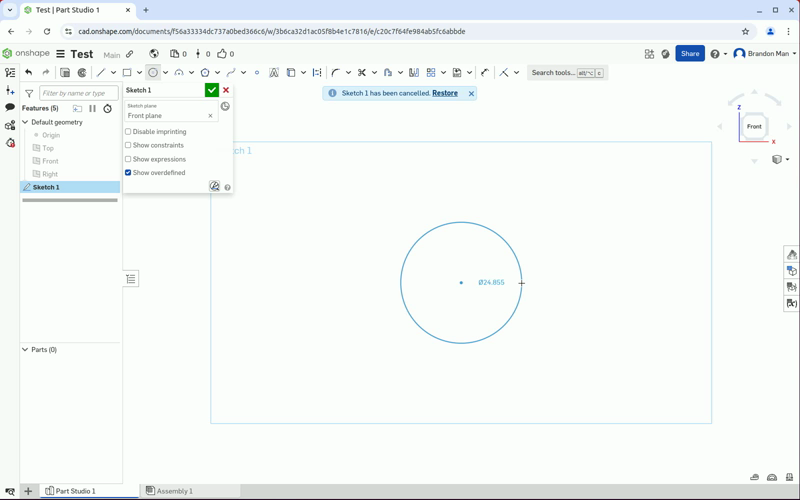
click(521, 282)
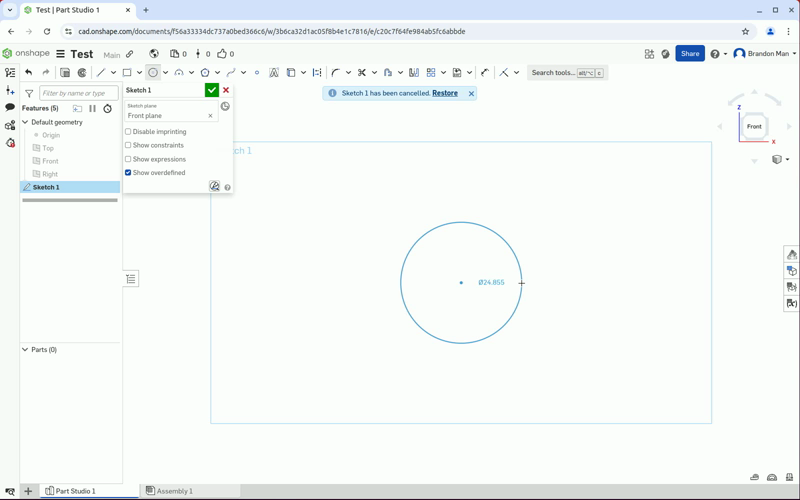
key(esc)
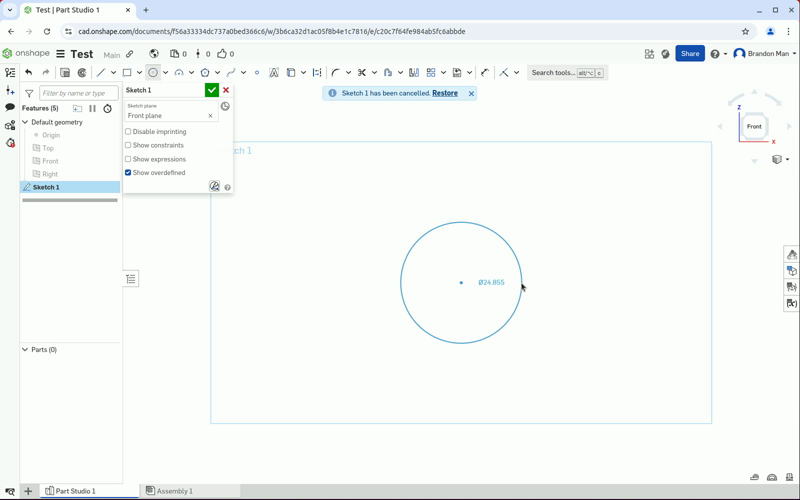
mouse_move(422, 261)
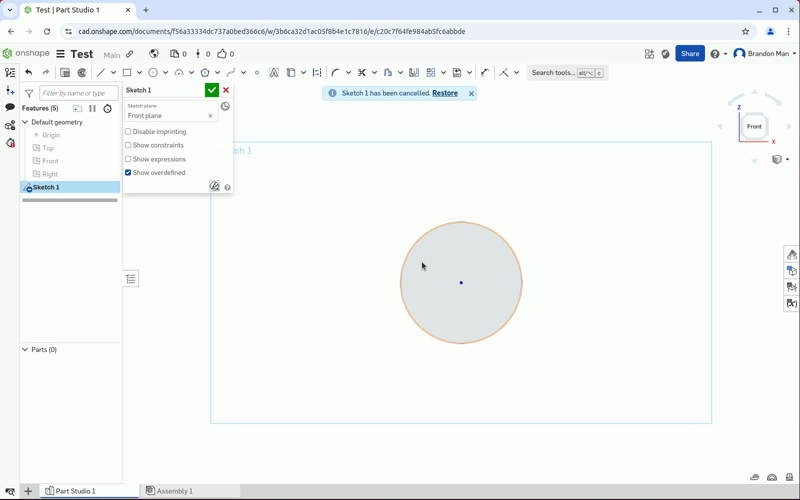
click(422, 261)
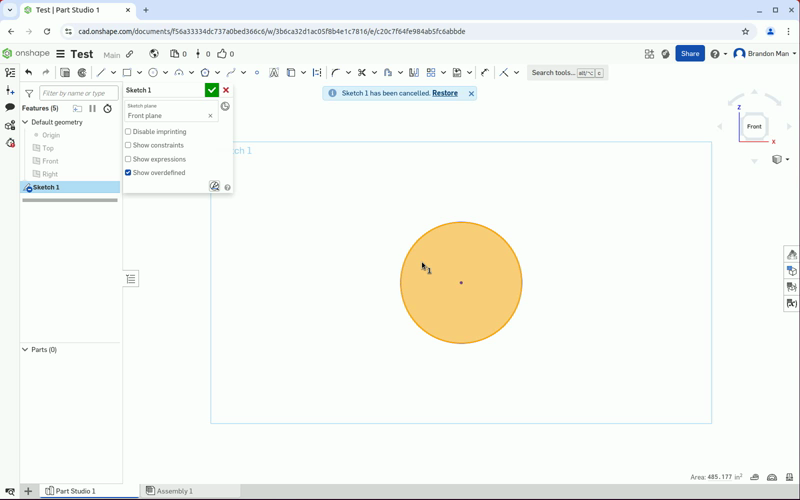
mouse_move(73, 352)
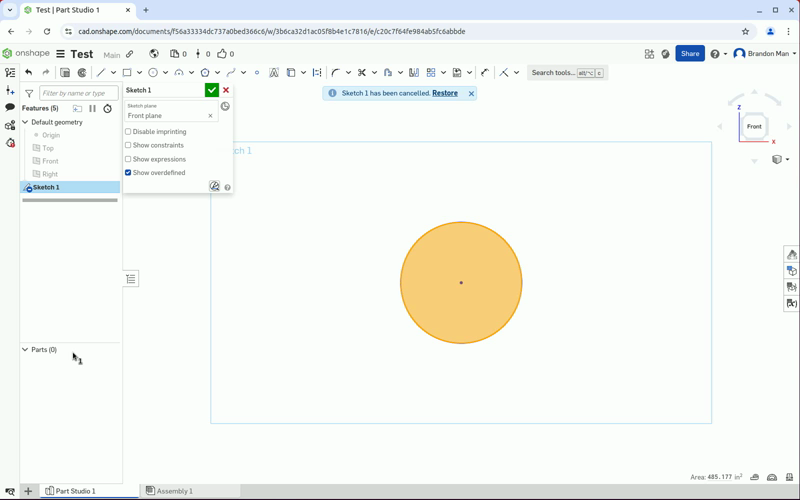
key(shift+y)
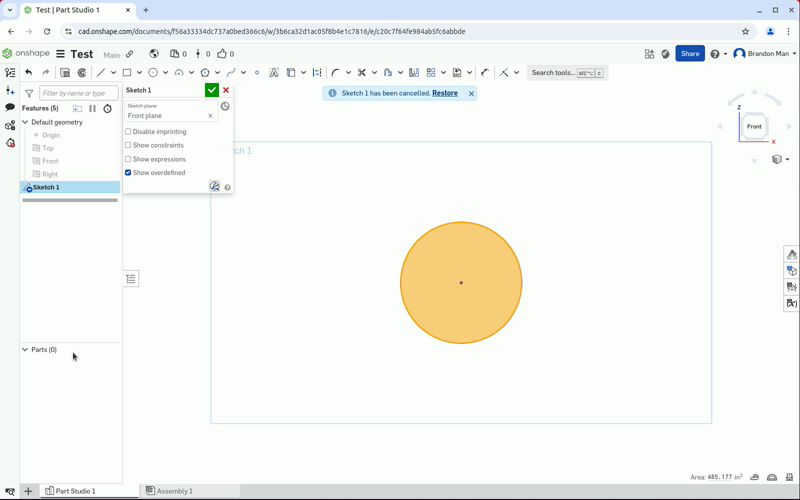
key(shift+e)
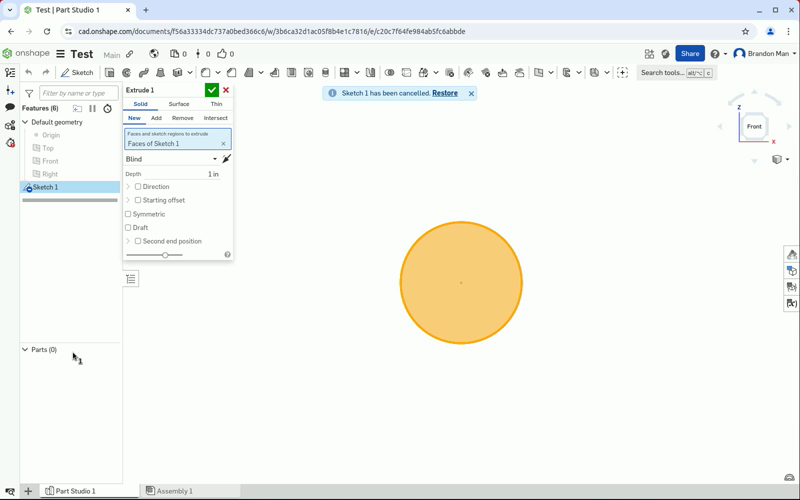
mouse_move(143, 106)
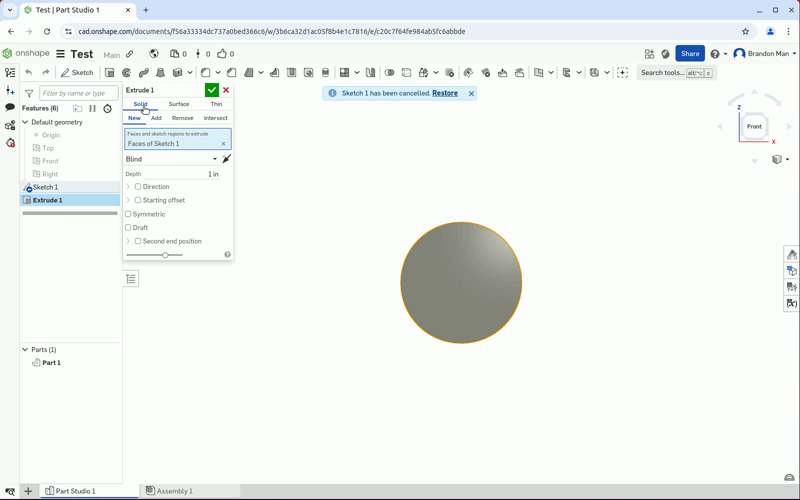
click(143, 106)
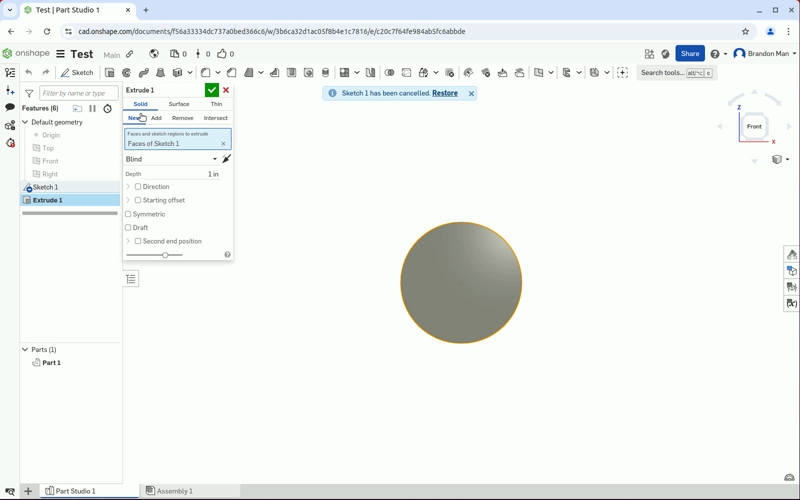
mouse_move(137, 120)
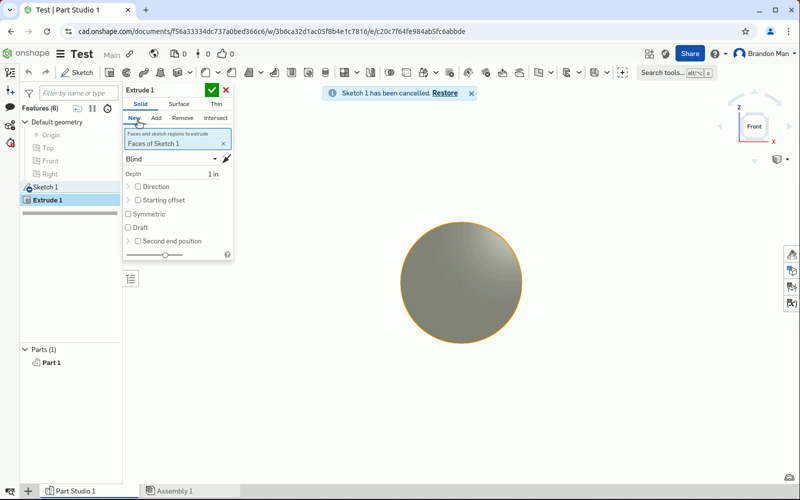
click(137, 120)
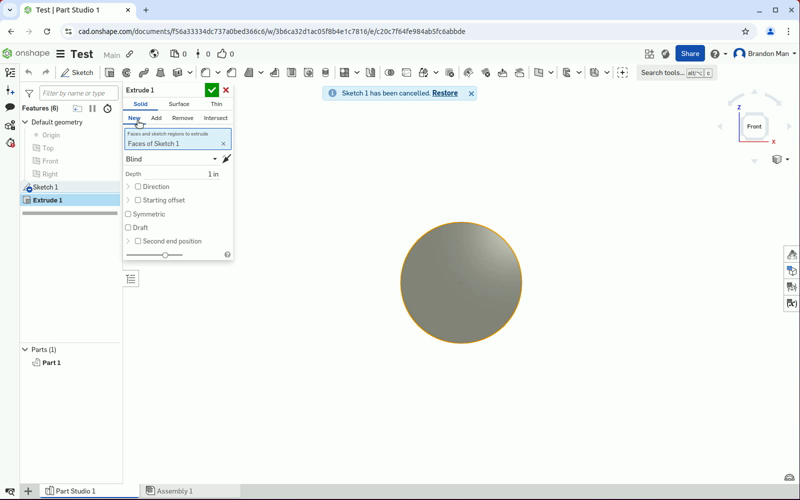
key(tab, 4)
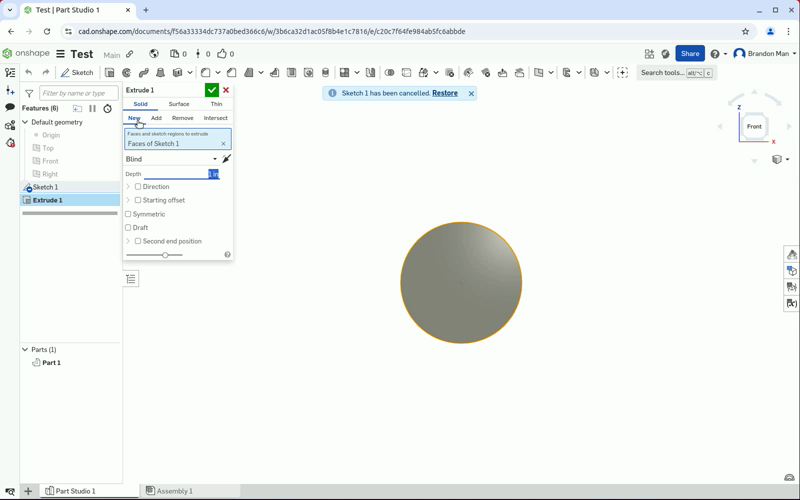
text(18.535)
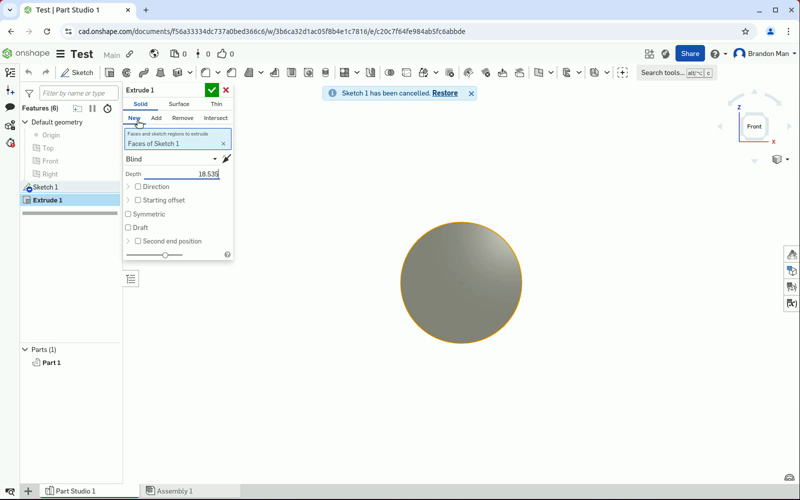
key(enter)
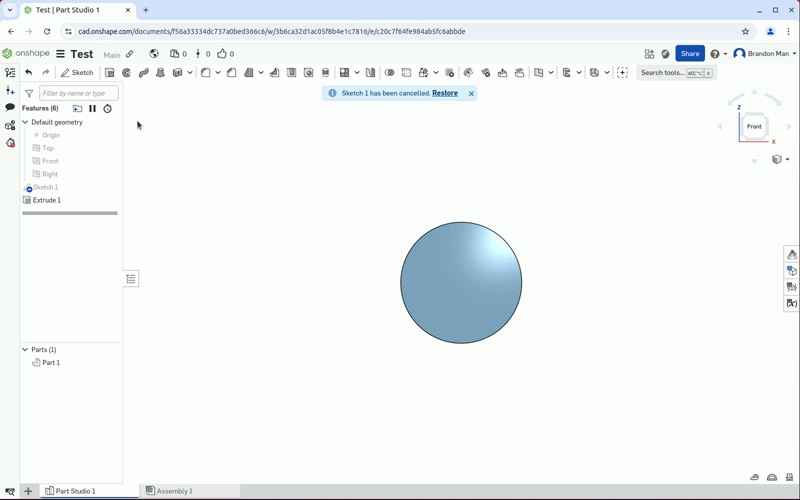
key(shift+h)
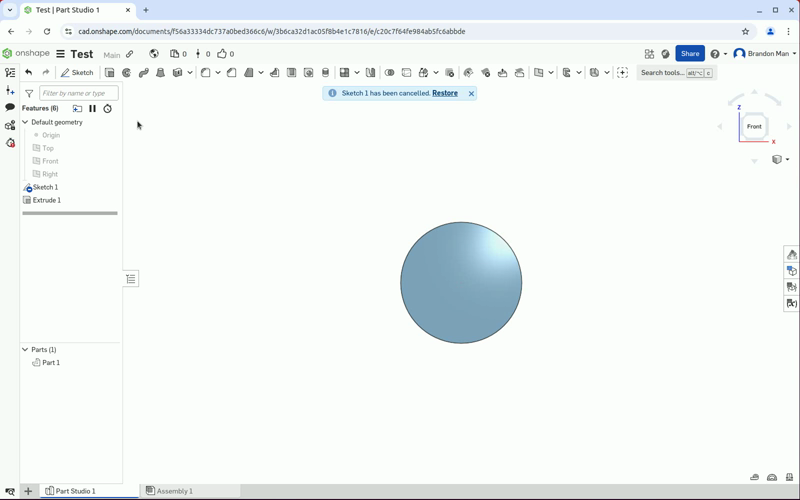
key(shift+h)
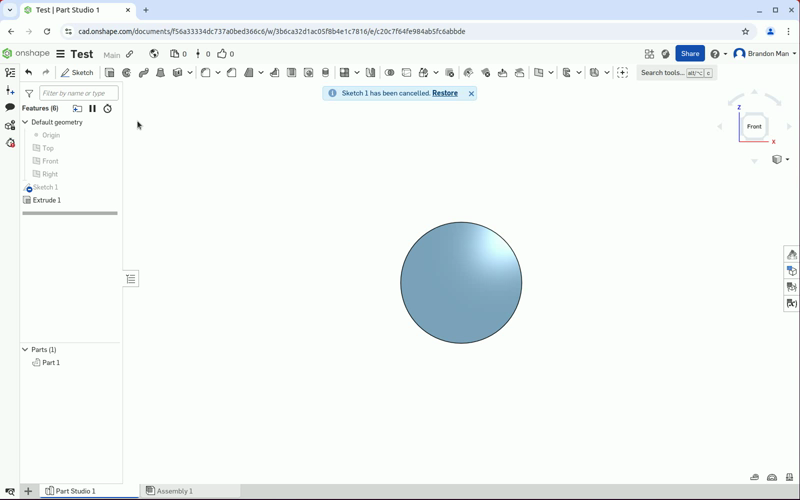
mouse_move(73, 189)
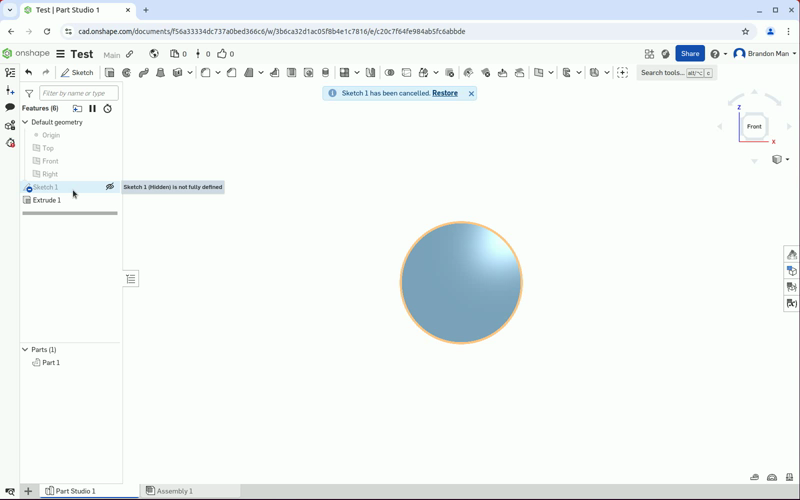
click(73, 189)
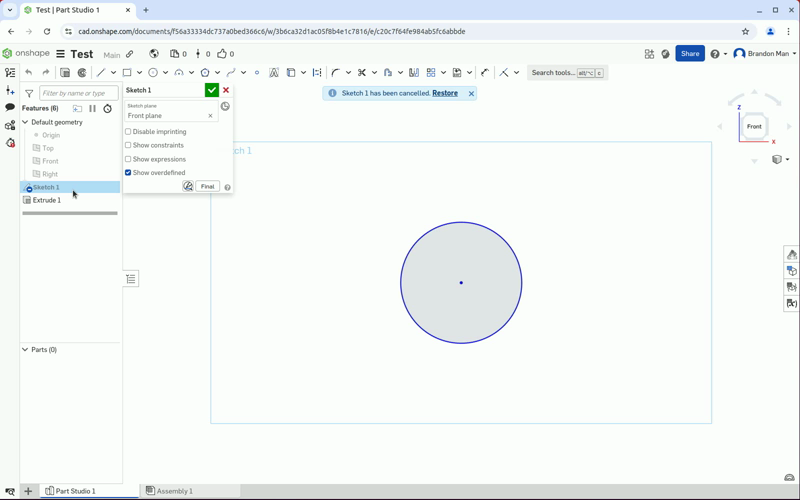
mouse_move(229, 92)
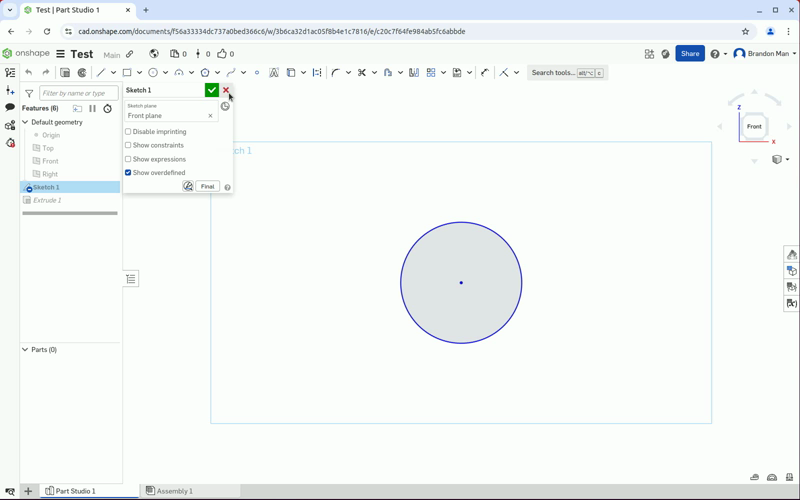
click(229, 92)
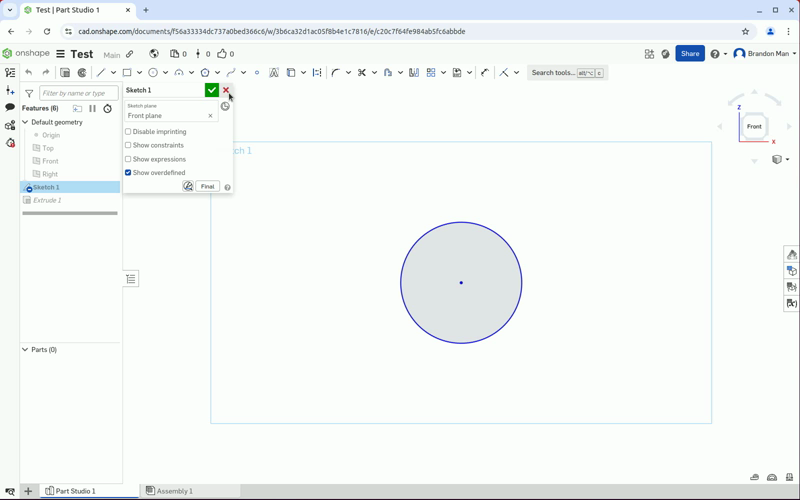
key(shift+s)
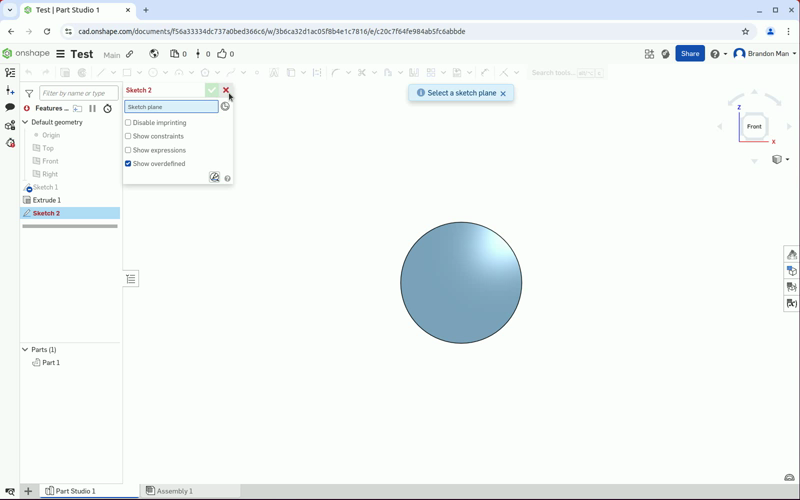
mouse_move(73, 163)
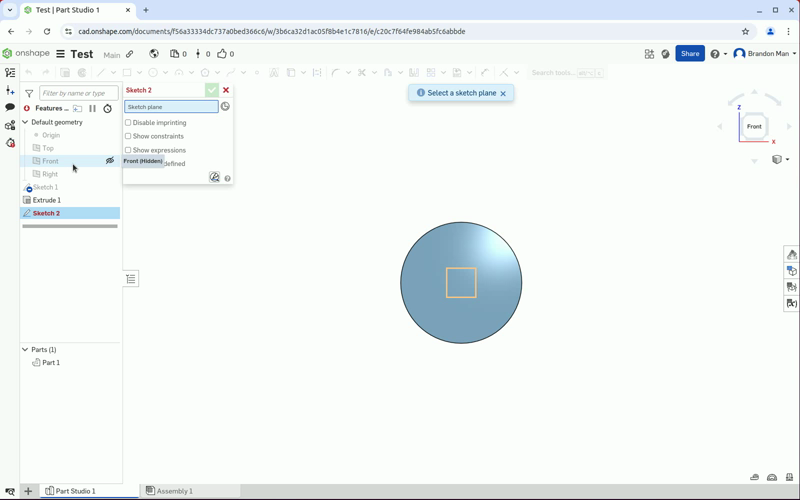
click(73, 163)
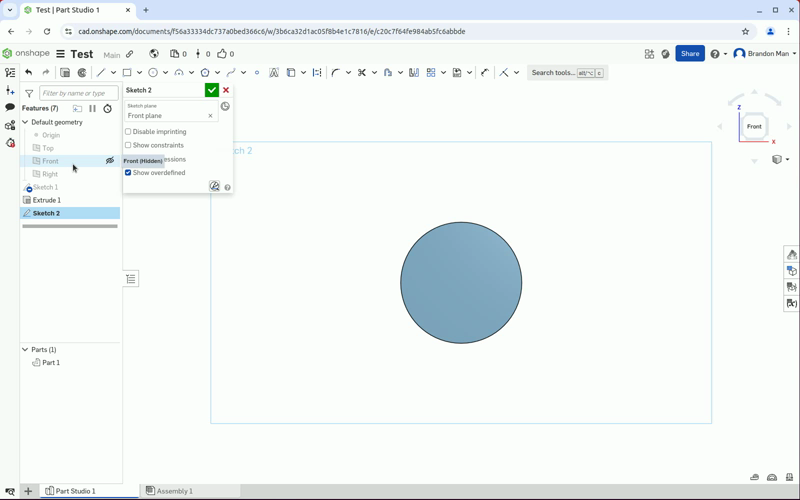
mouse_move(73, 352)
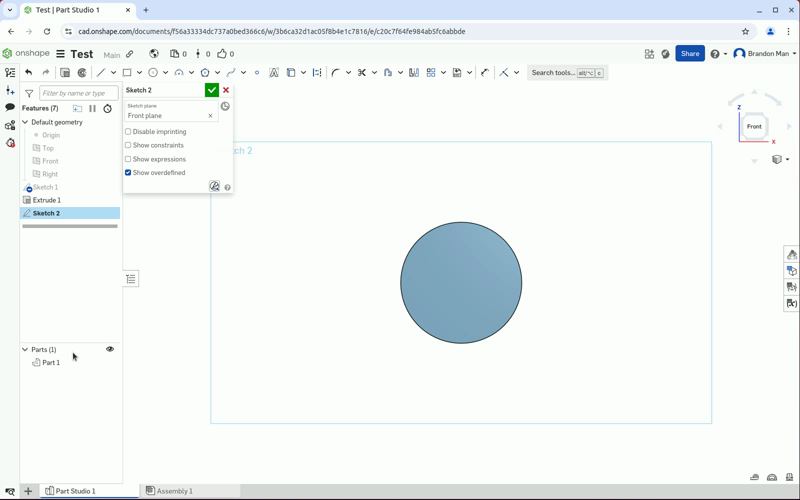
key(y)
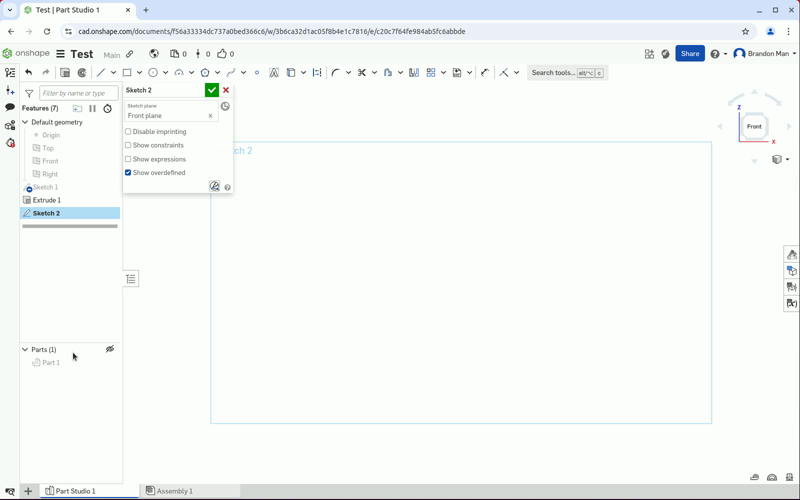
key(c)
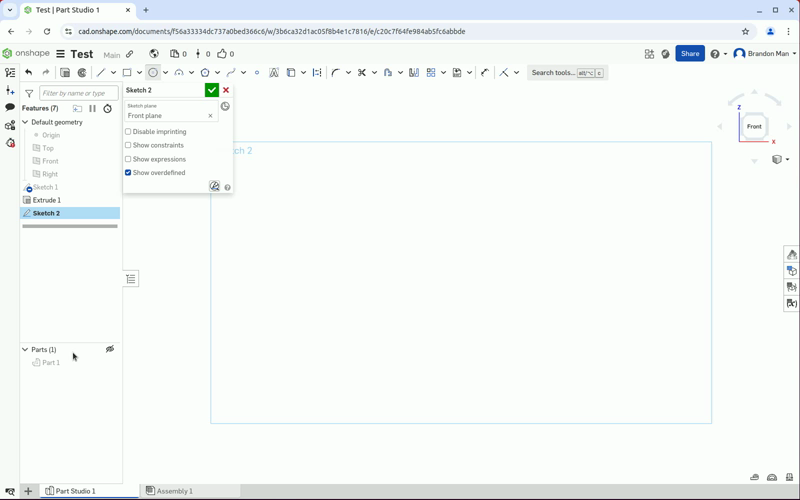
key_down(shift)
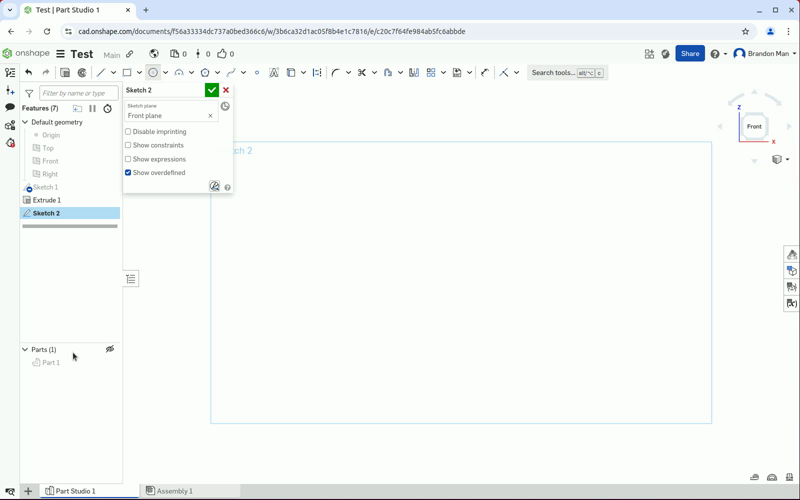
mouse_move(461, 282)
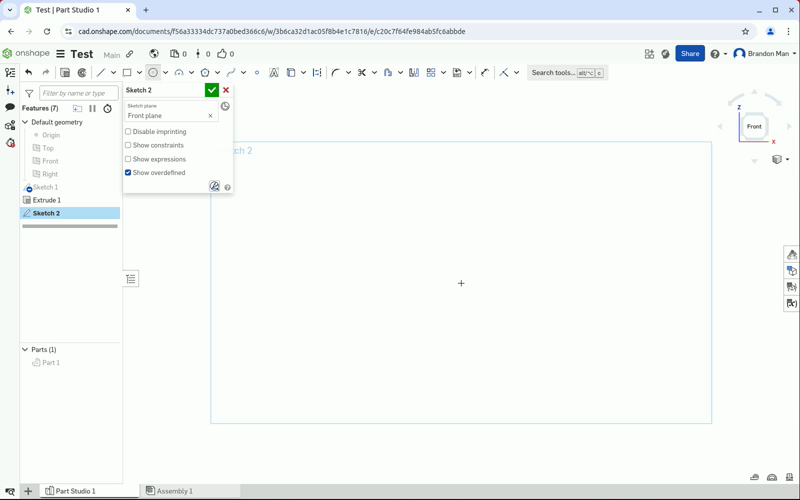
click(461, 282)
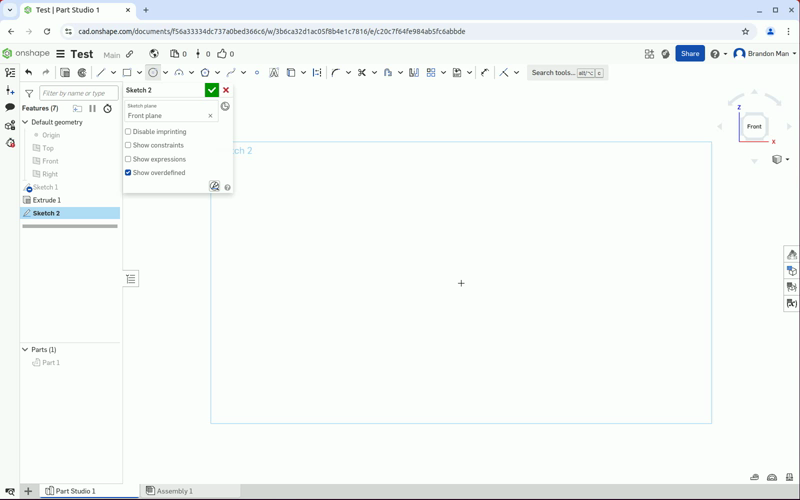
key_up(shift)
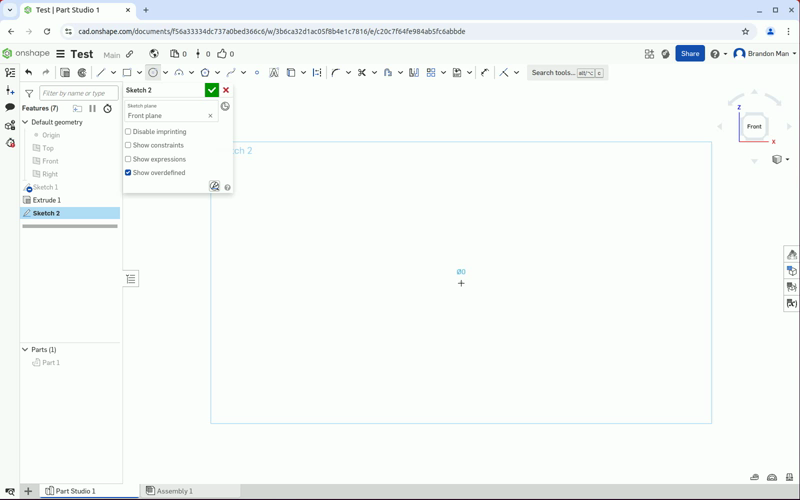
mouse_move(521, 282)
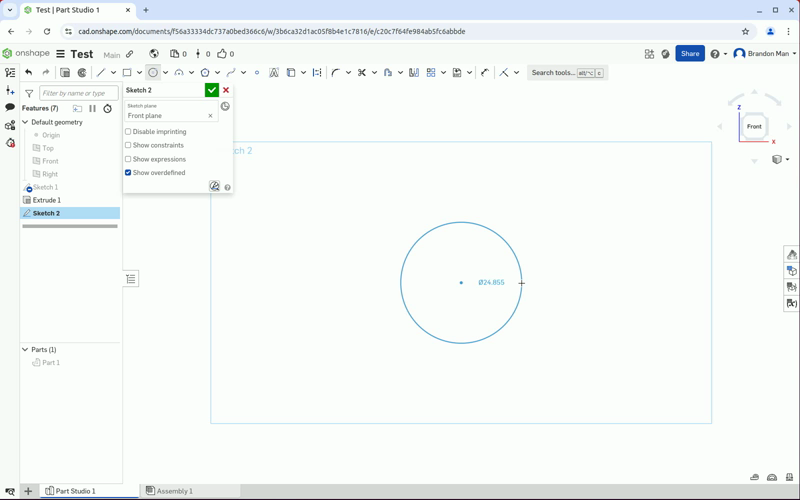
click(521, 282)
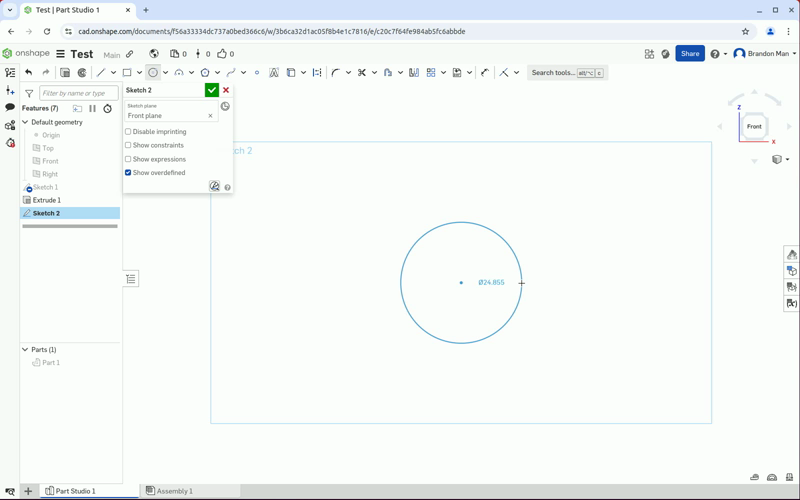
key(esc)
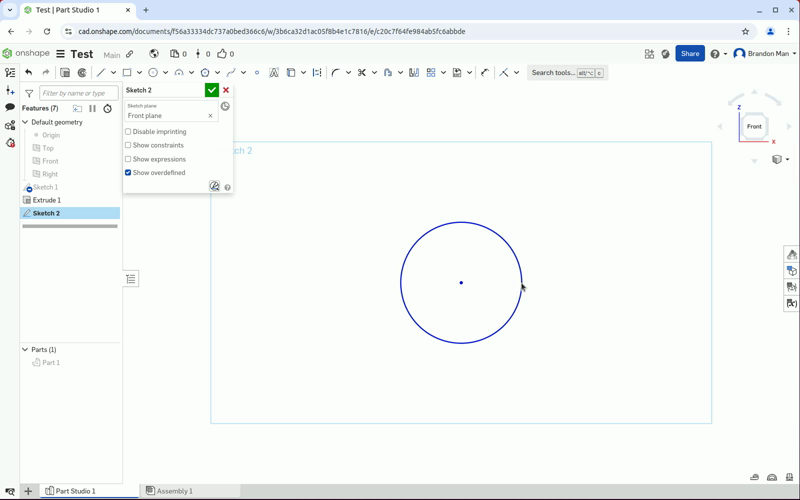
mouse_move(441, 244)
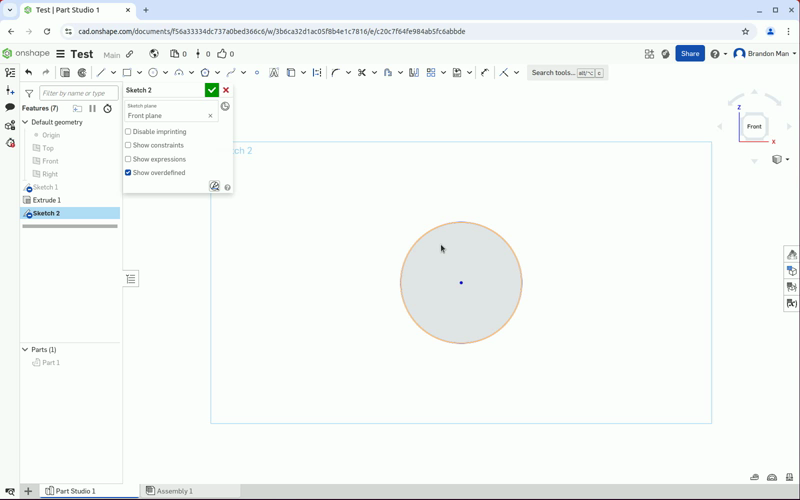
click(441, 244)
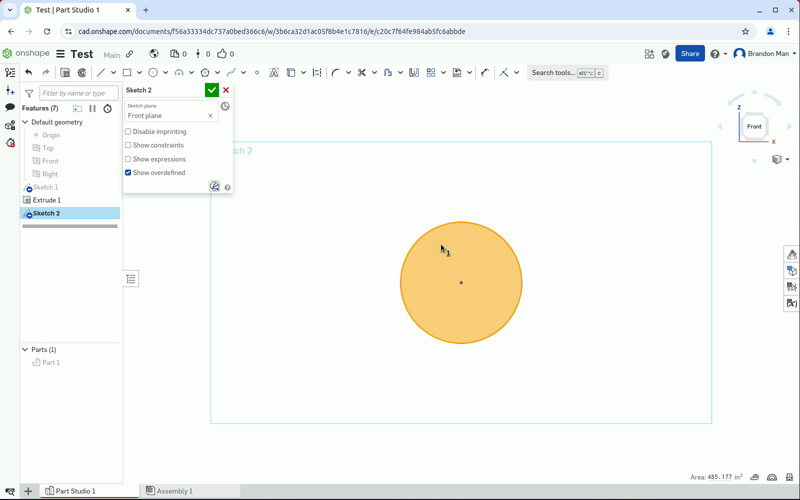
mouse_move(73, 352)
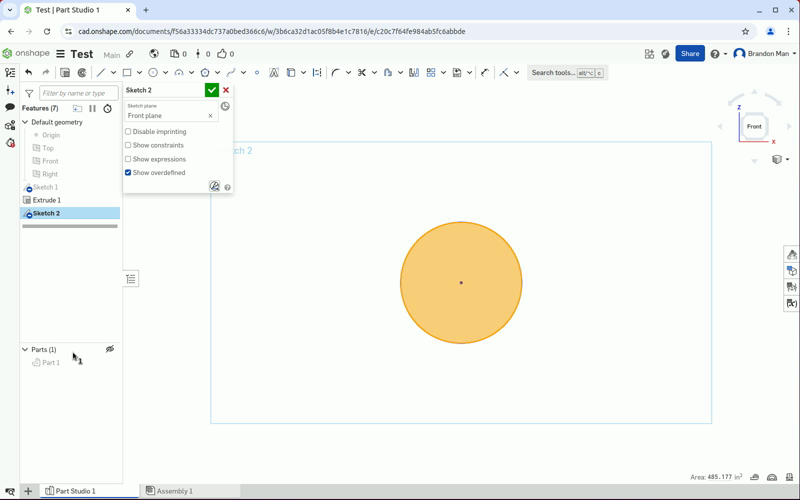
key(shift+y)
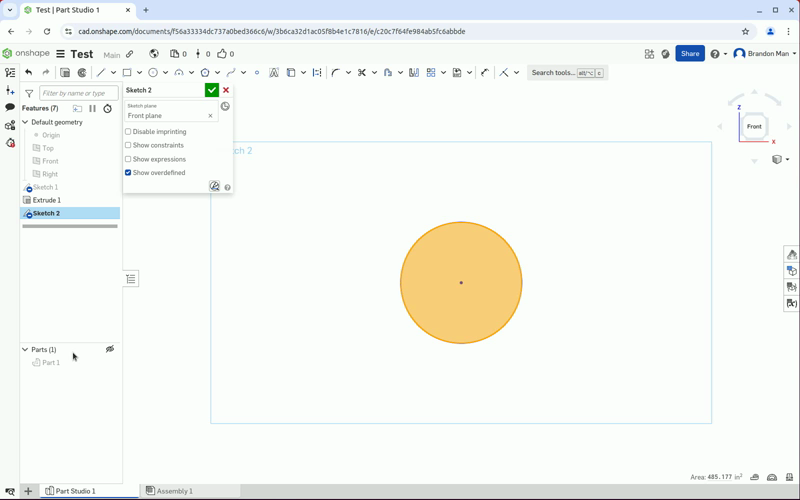
key(shift+e)
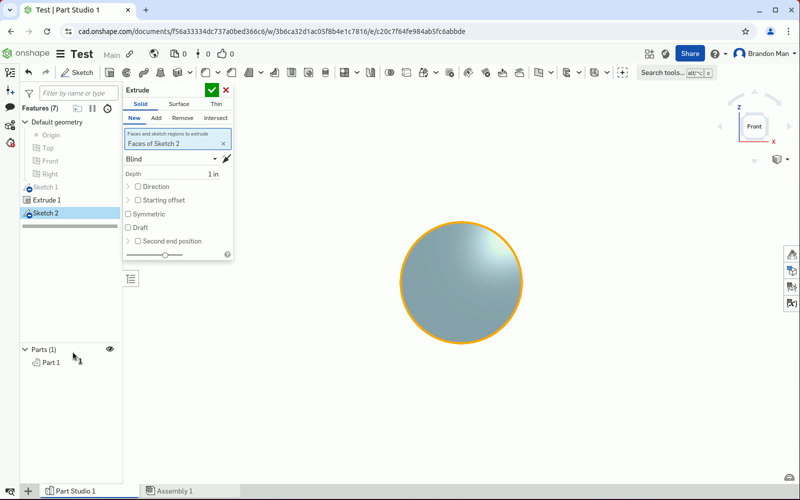
mouse_move(143, 106)
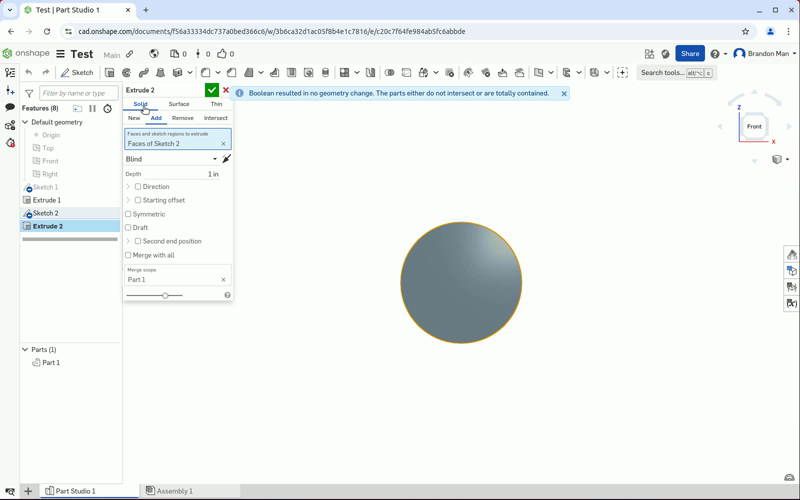
click(143, 106)
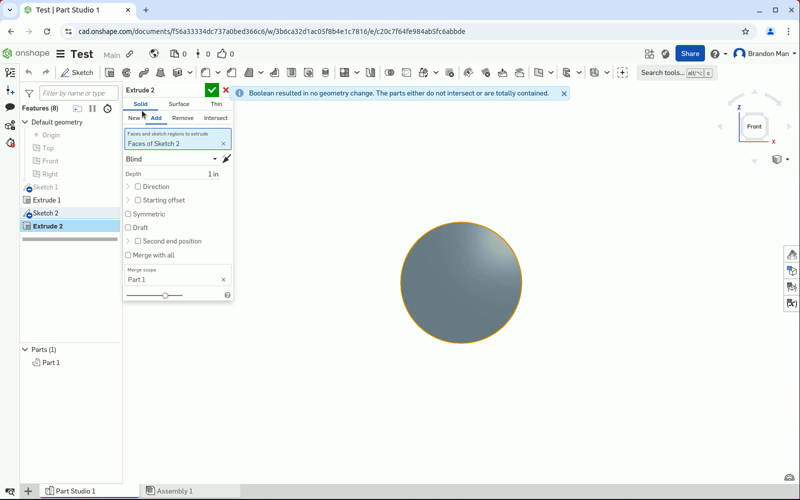
mouse_move(137, 120)
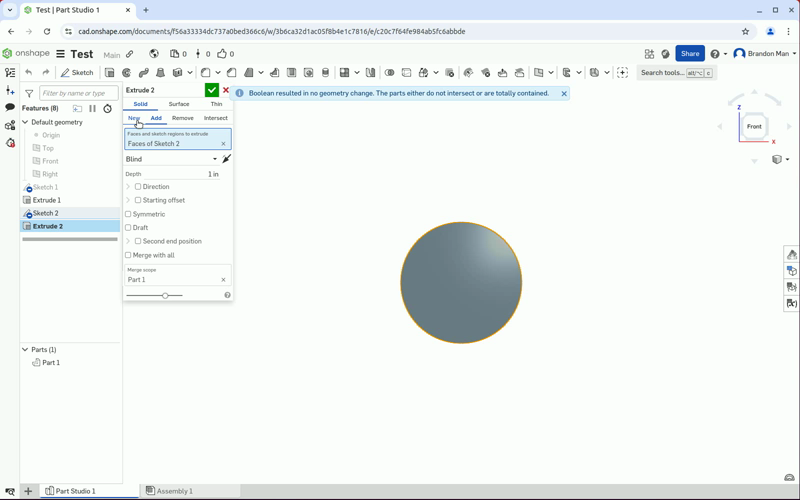
click(137, 120)
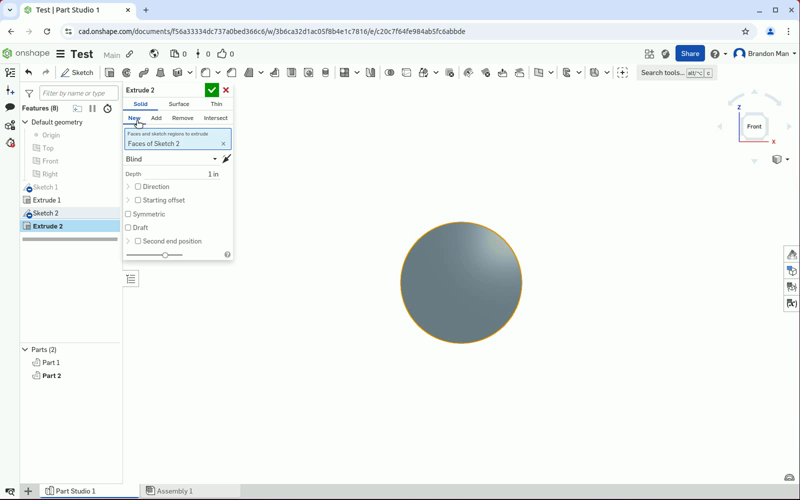
key(tab, 4)
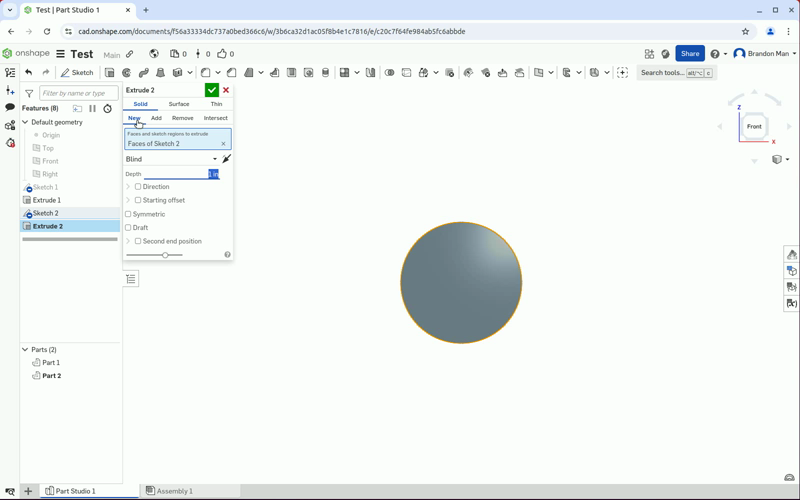
text(18.535)
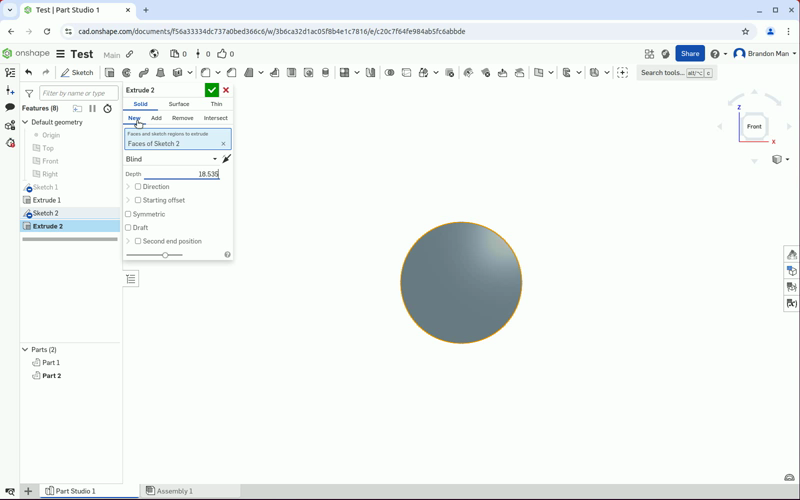
key(enter)
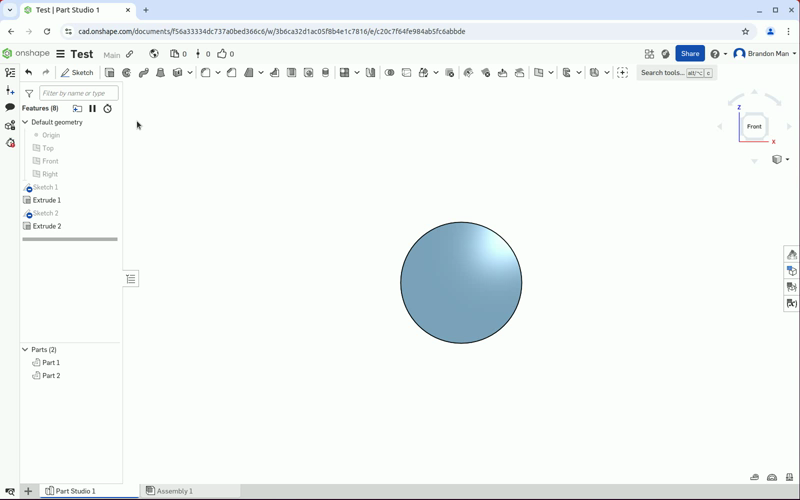
key(shift+h)
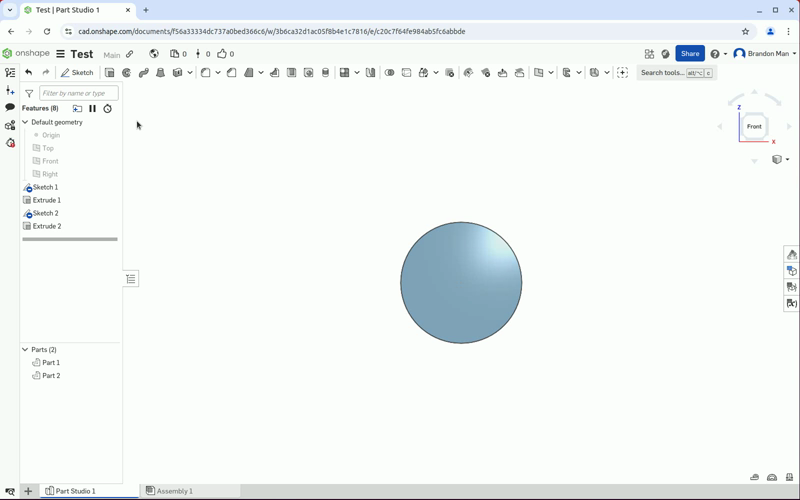
key(shift+h)
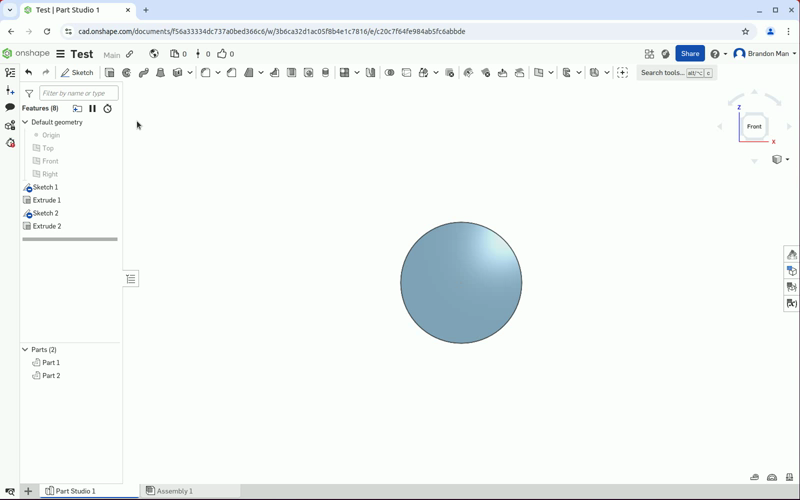
key(shift+7)
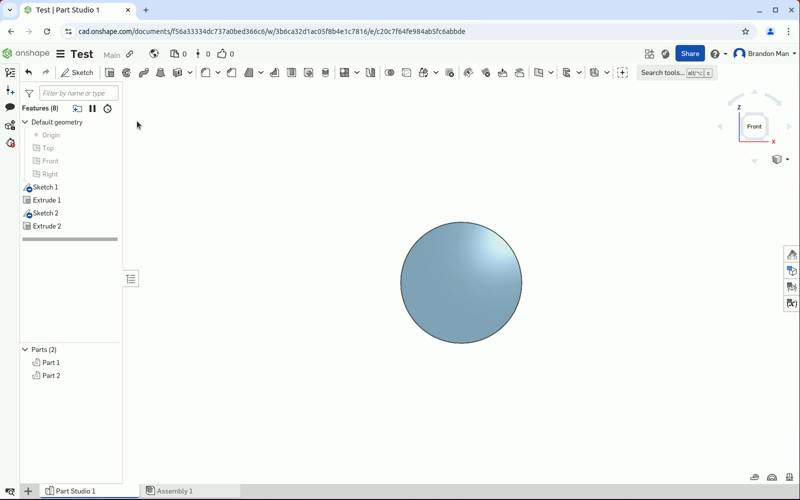
key(left, 2)
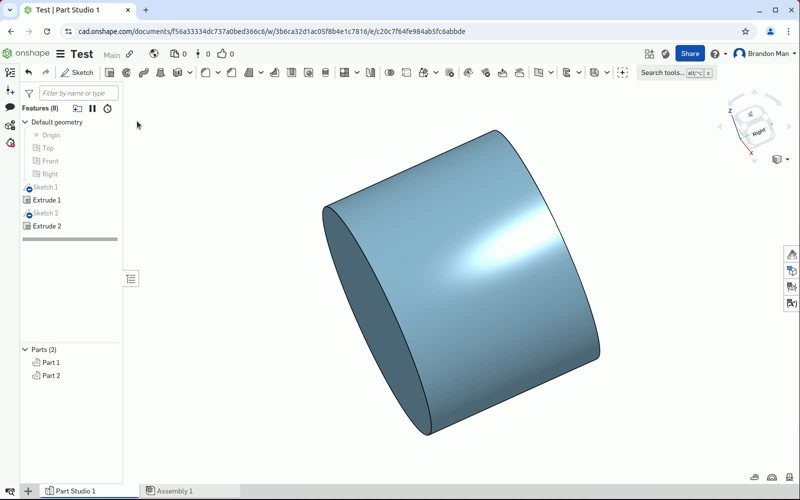
key(down, 2)
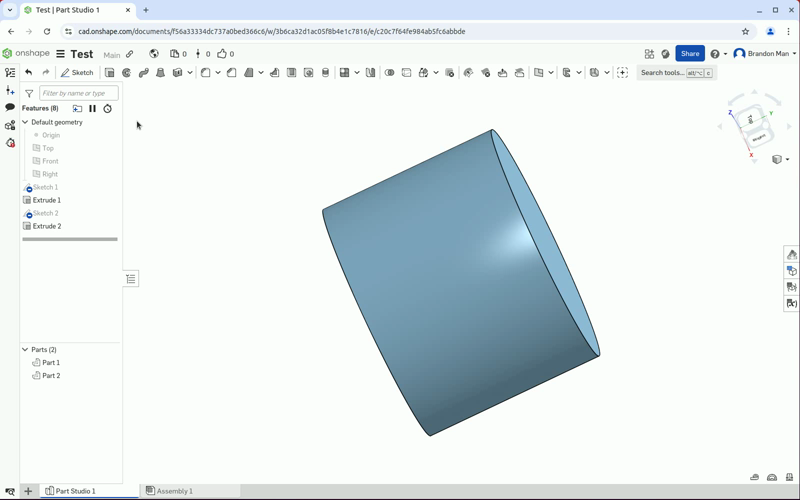
key(up, 2)
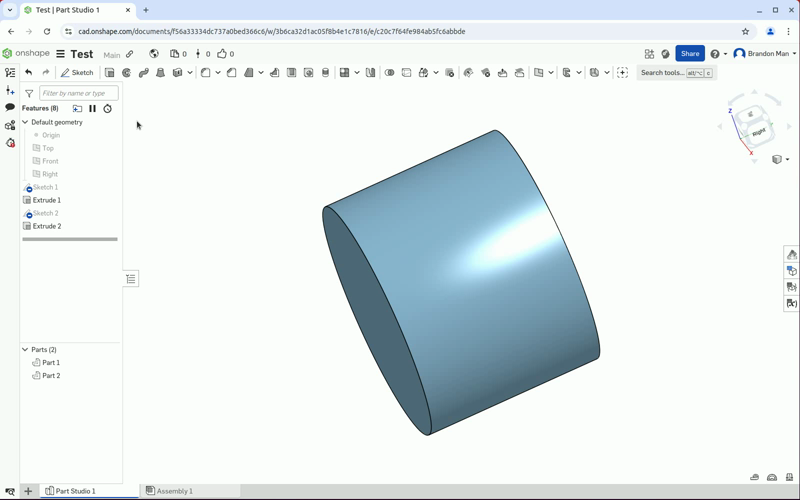
key(right, 2)
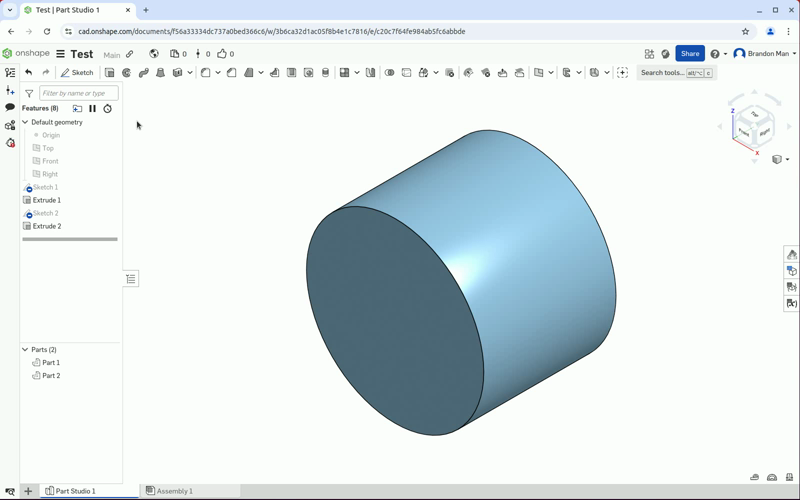
mouse_move(73, 189)
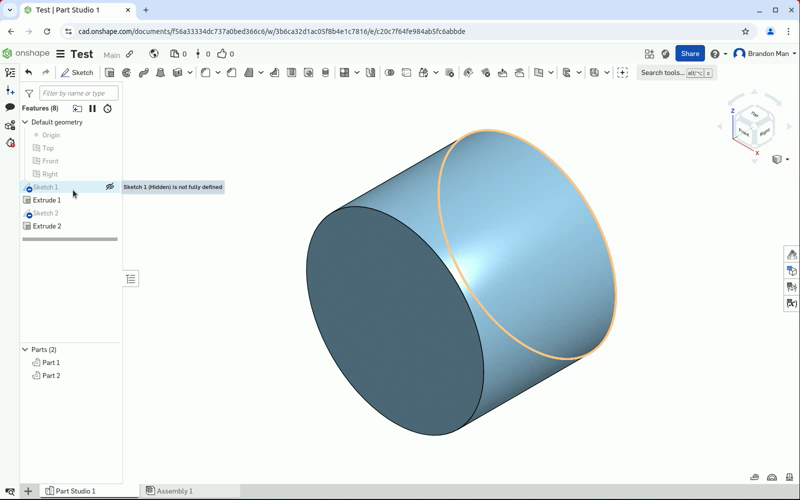
click(73, 189)